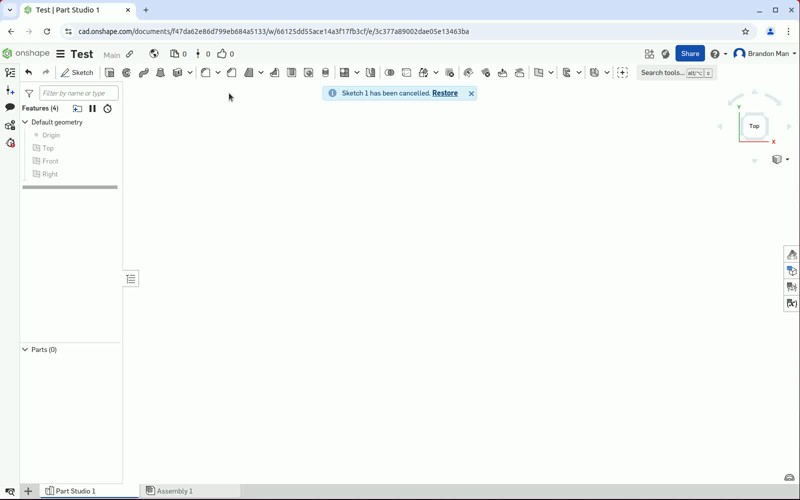
key(shift+h)
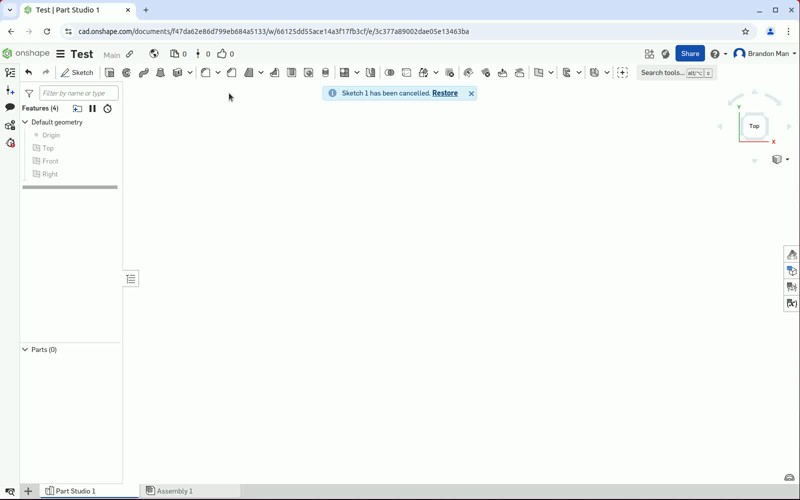
key(shift+s)
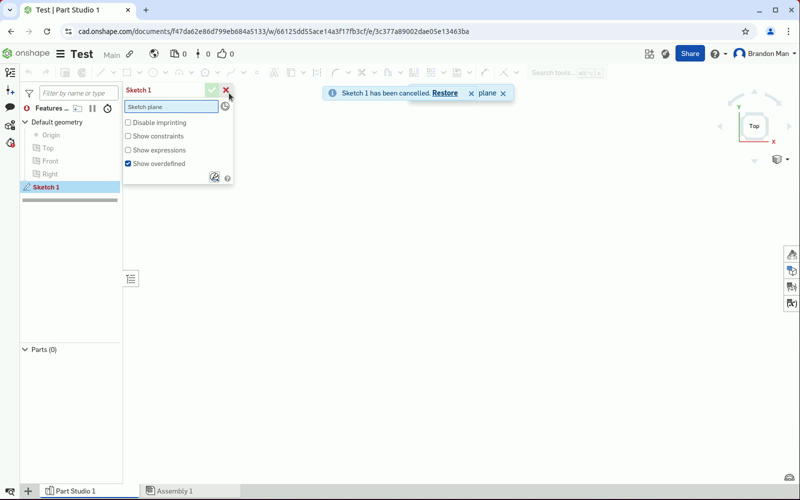
mouse_move(73, 150)
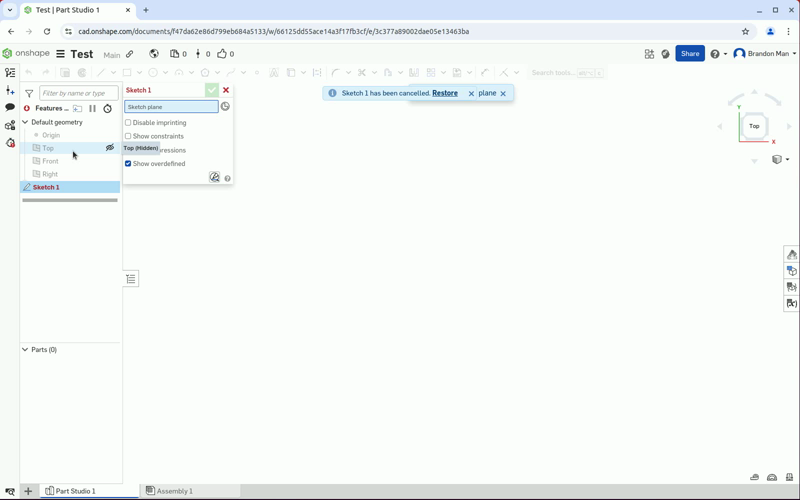
click(73, 150)
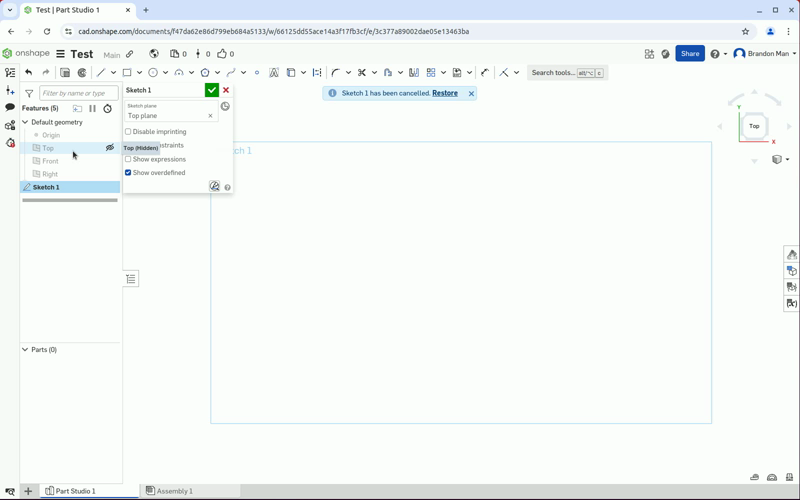
mouse_move(73, 352)
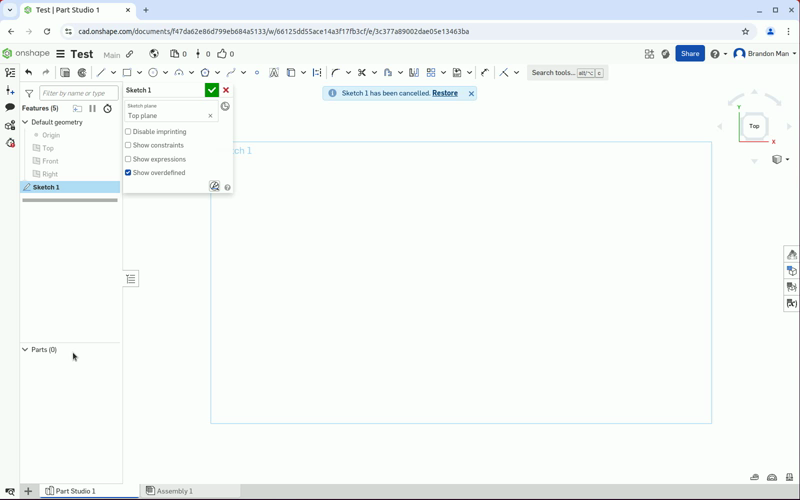
key(y)
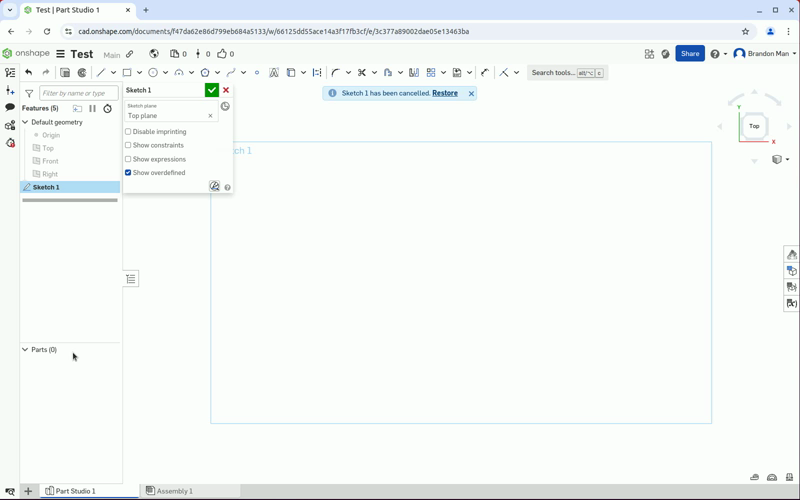
key(c)
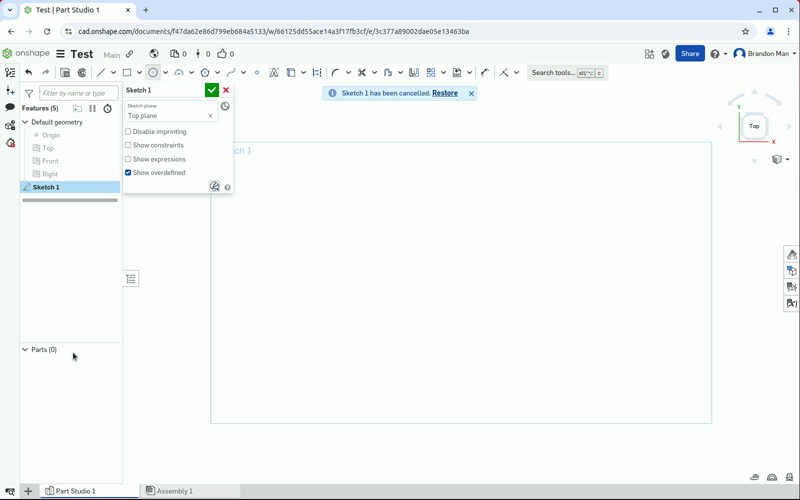
key_down(shift)
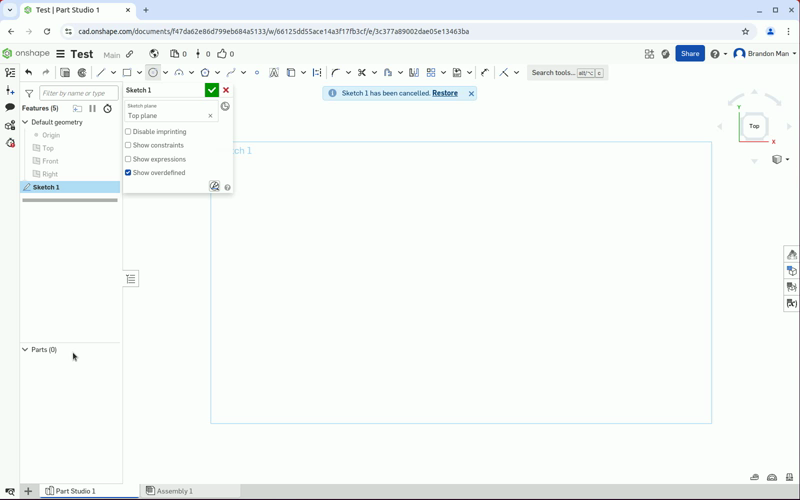
mouse_move(461, 281)
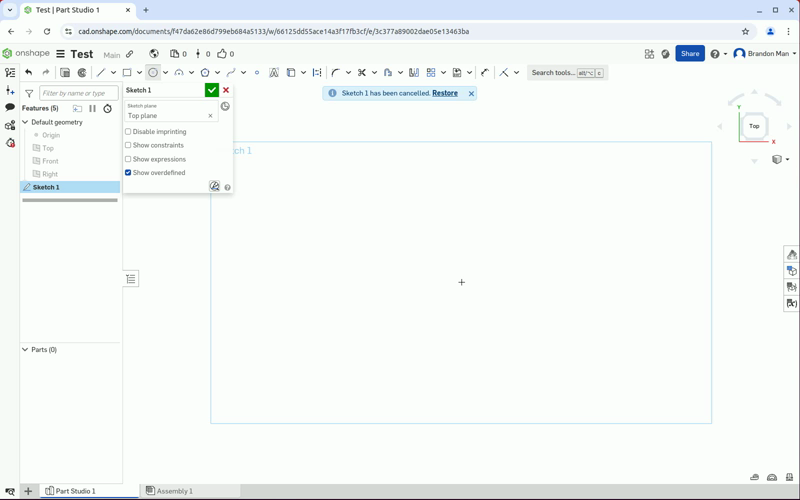
click(461, 281)
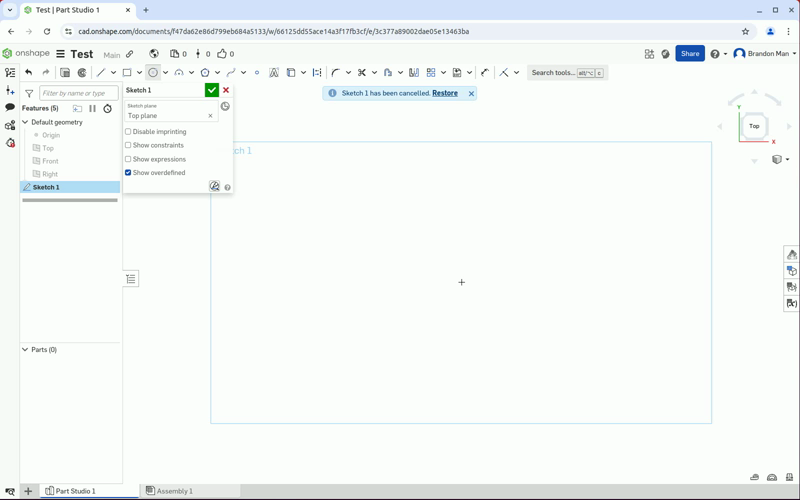
key_up(shift)
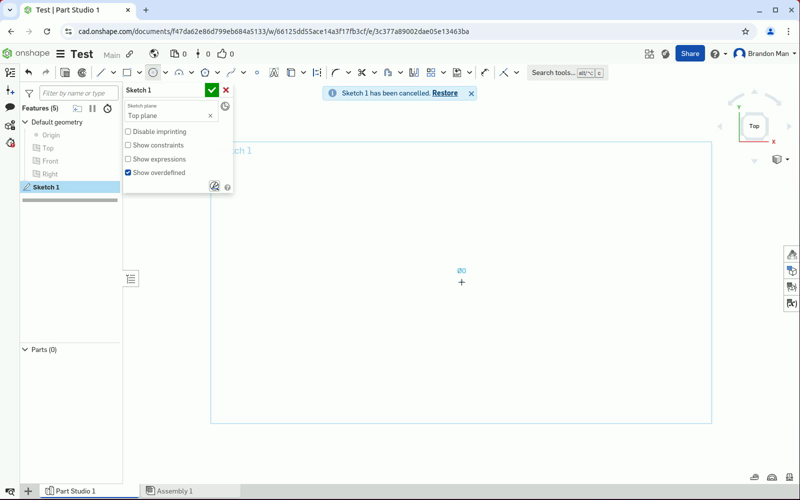
mouse_move(572, 281)
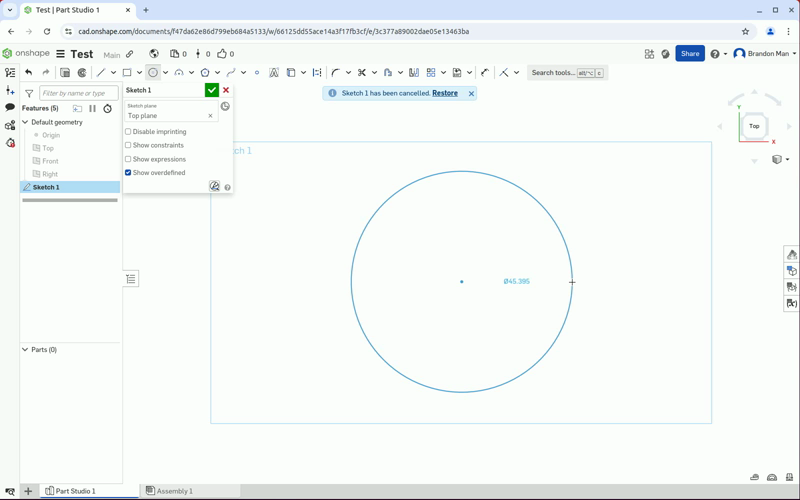
click(572, 281)
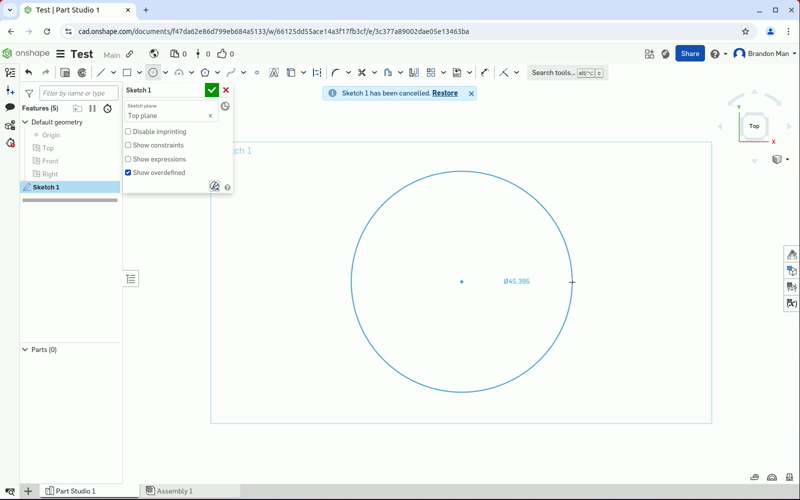
key(esc)
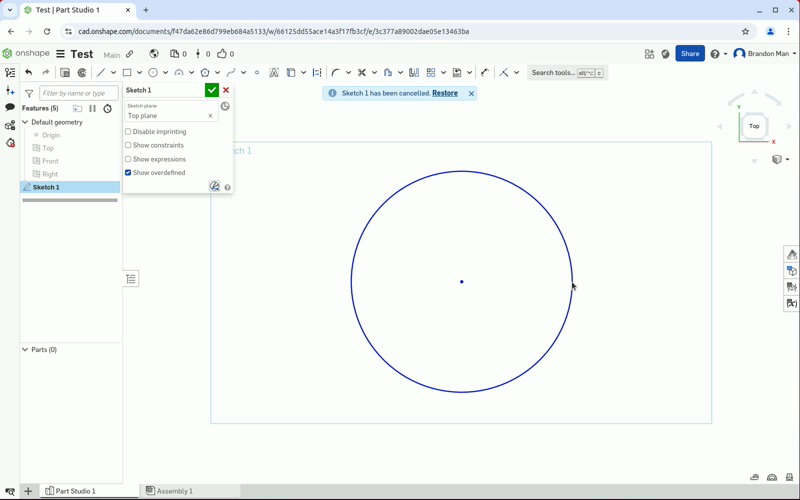
mouse_move(451, 357)
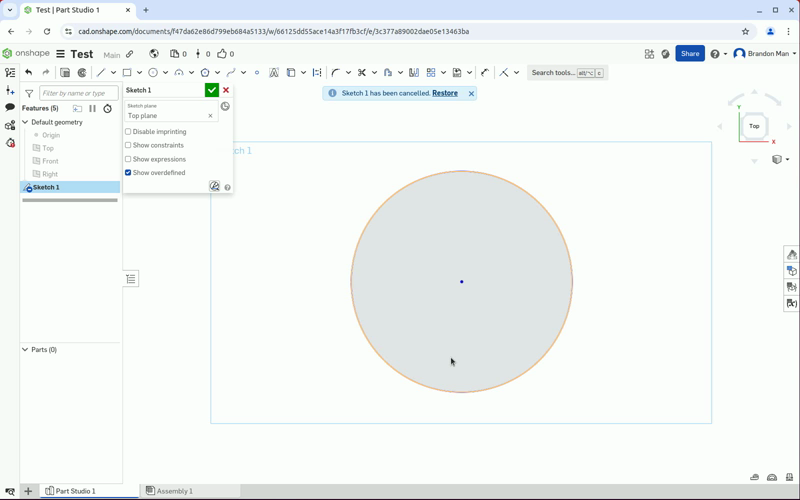
click(451, 357)
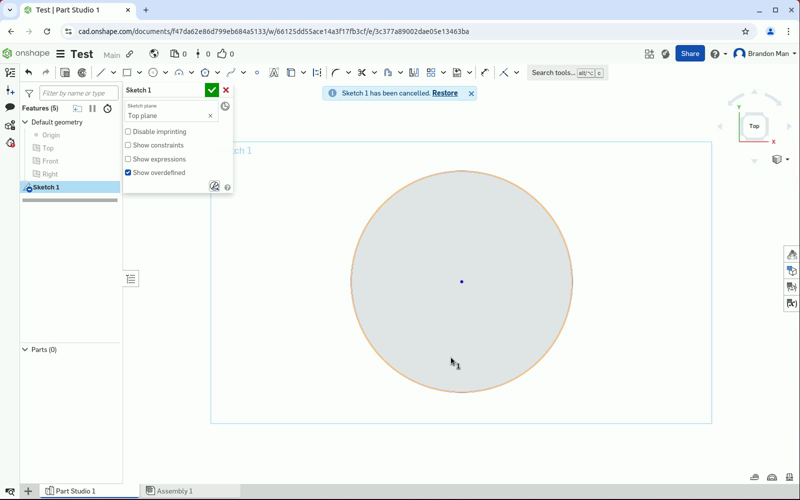
mouse_move(73, 352)
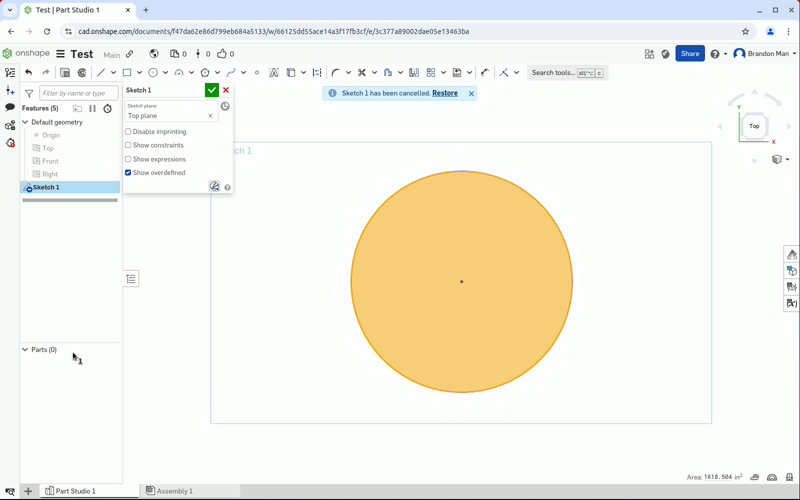
key(shift+y)
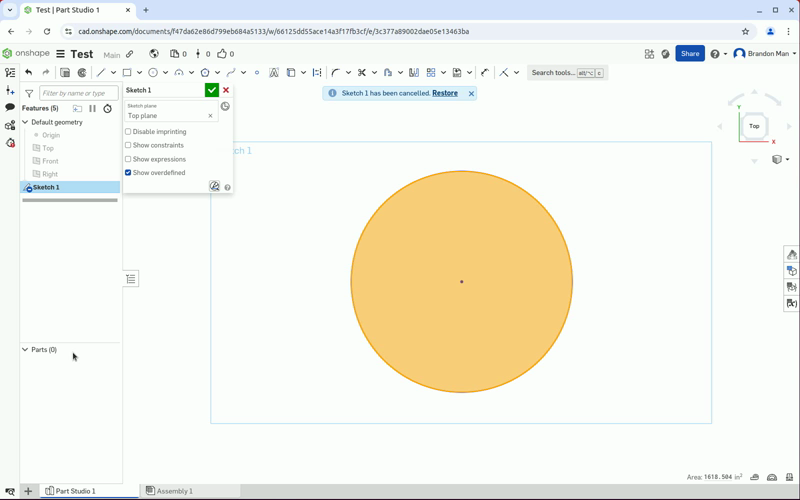
key(shift+e)
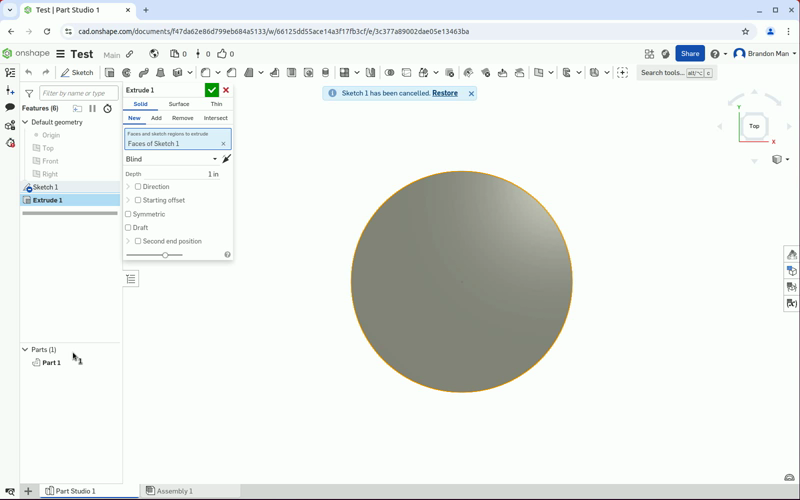
mouse_move(143, 106)
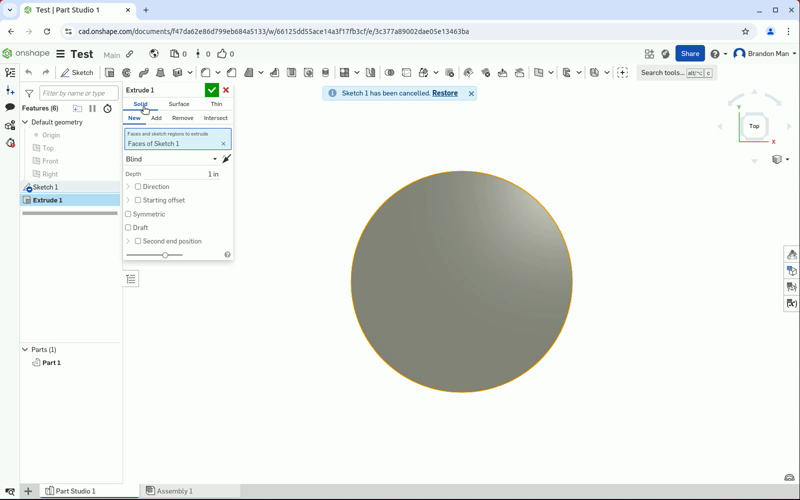
click(143, 106)
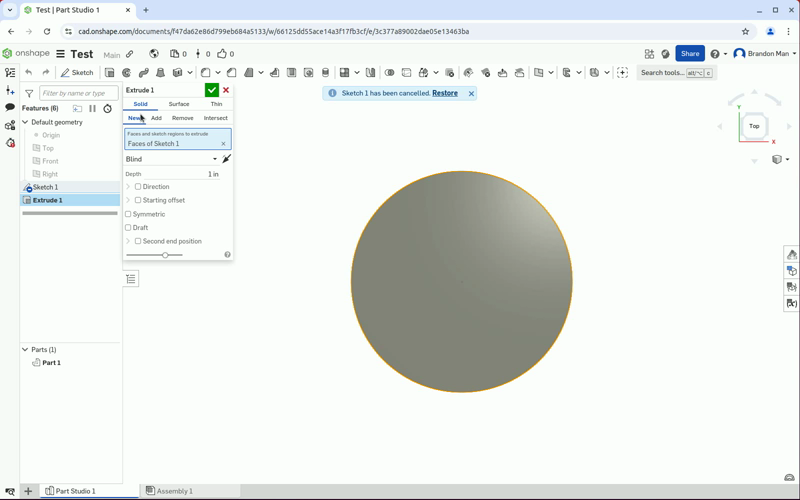
mouse_move(137, 120)
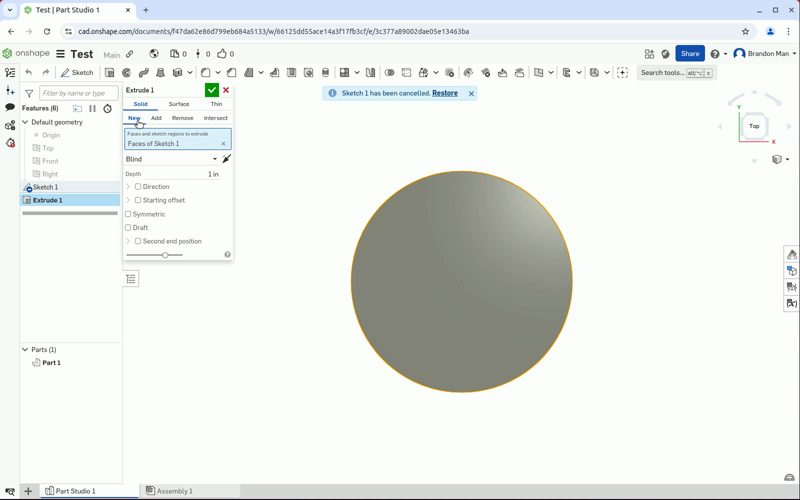
click(137, 120)
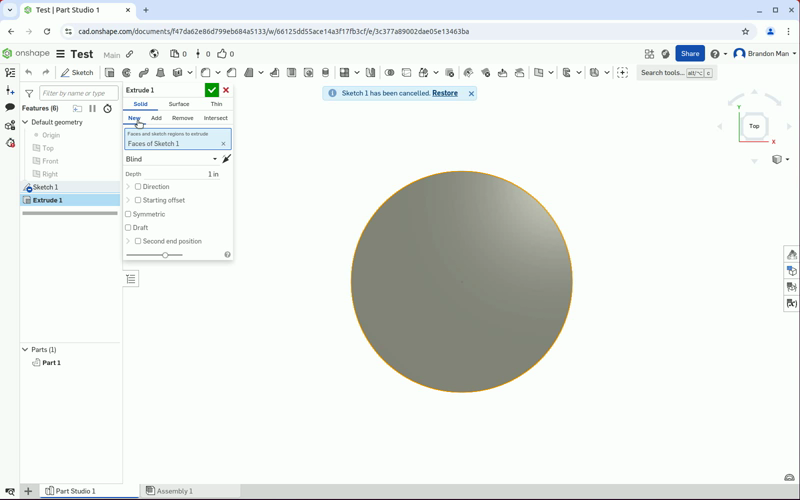
key(tab, 4)
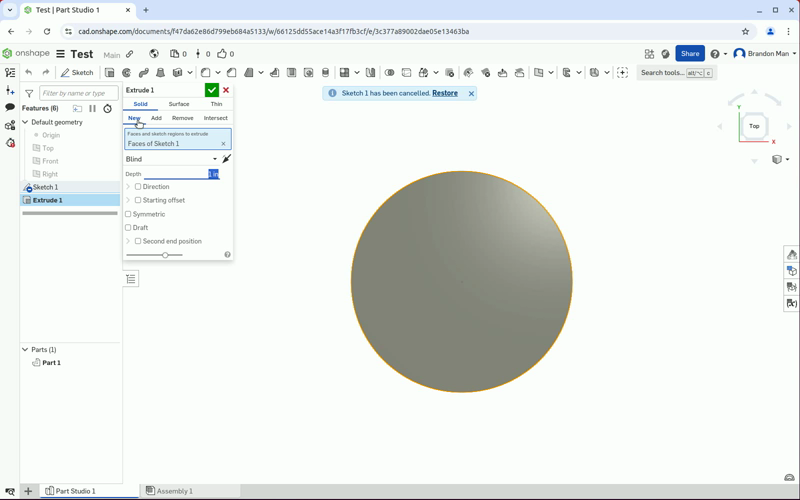
text(23.108)
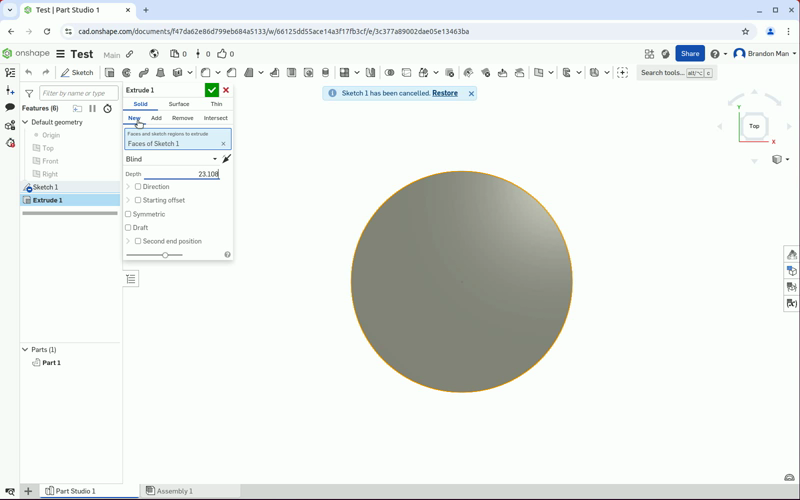
key(enter)
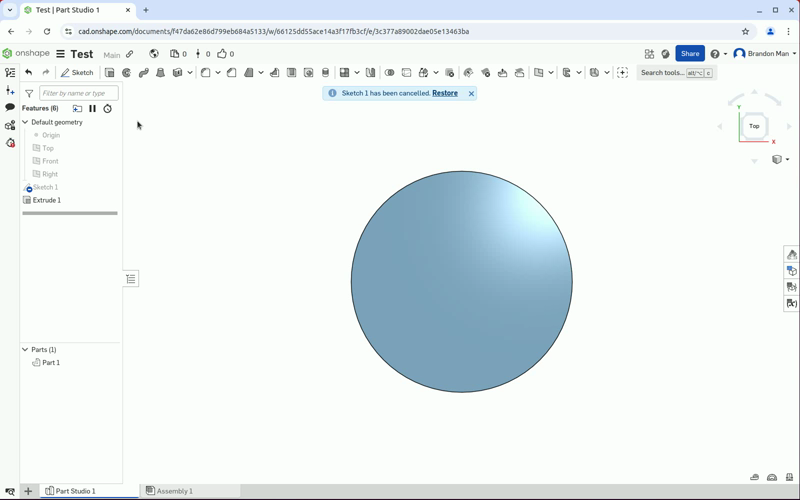
key(shift+h)
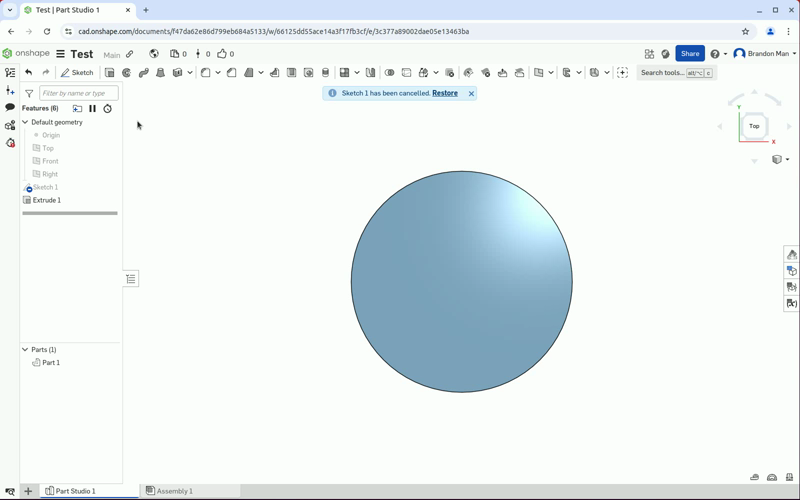
key(shift+h)
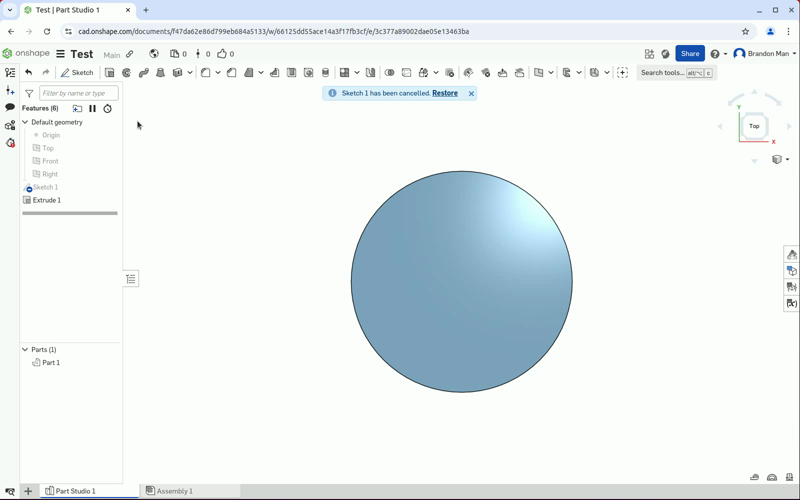
mouse_move(73, 189)
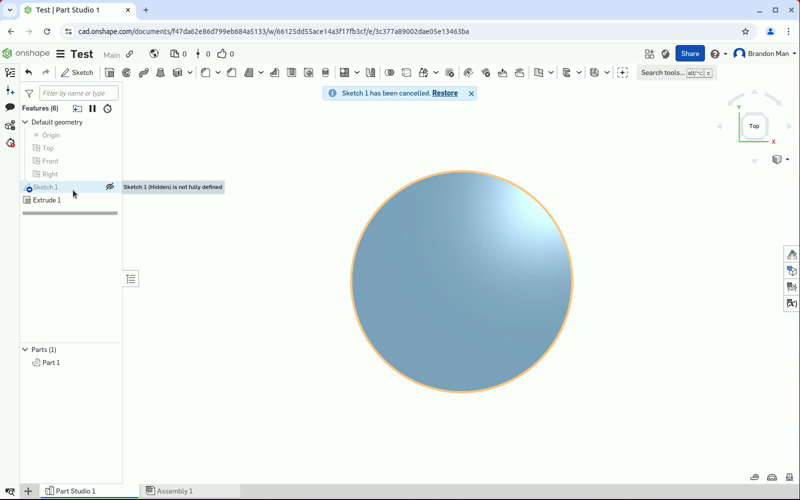
click(73, 189)
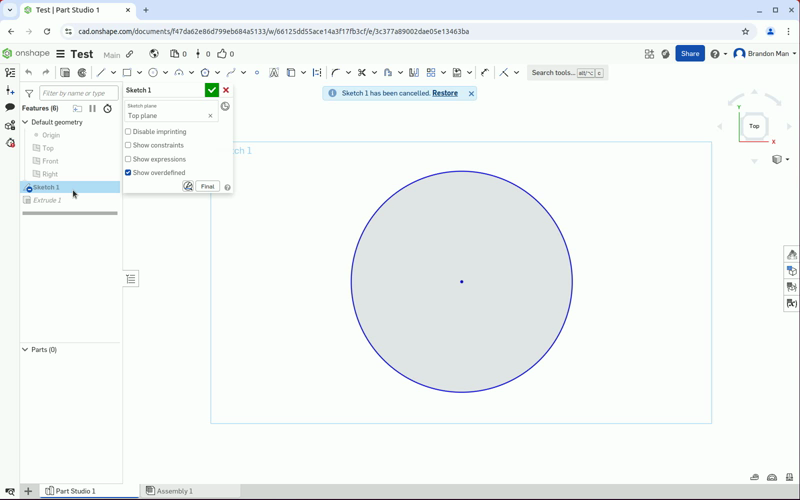
mouse_move(229, 92)
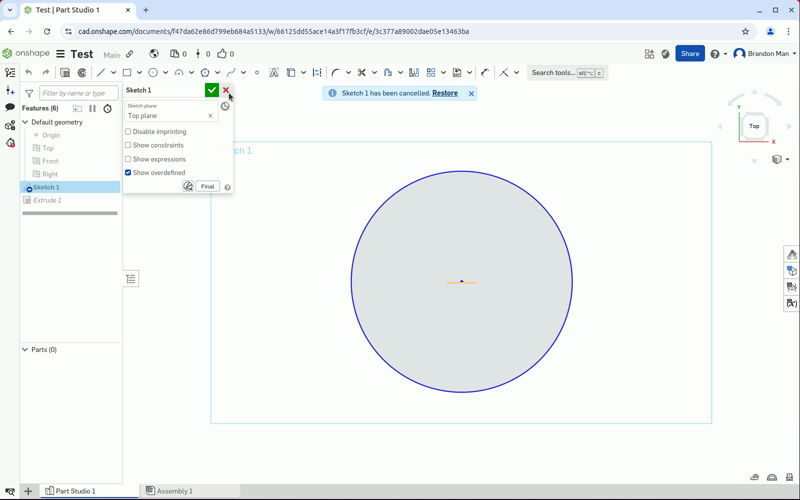
click(229, 92)
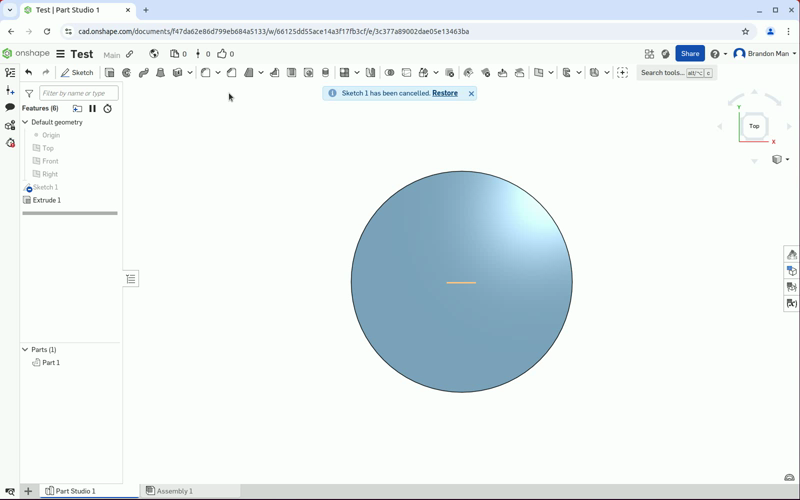
mouse_move(541, 75)
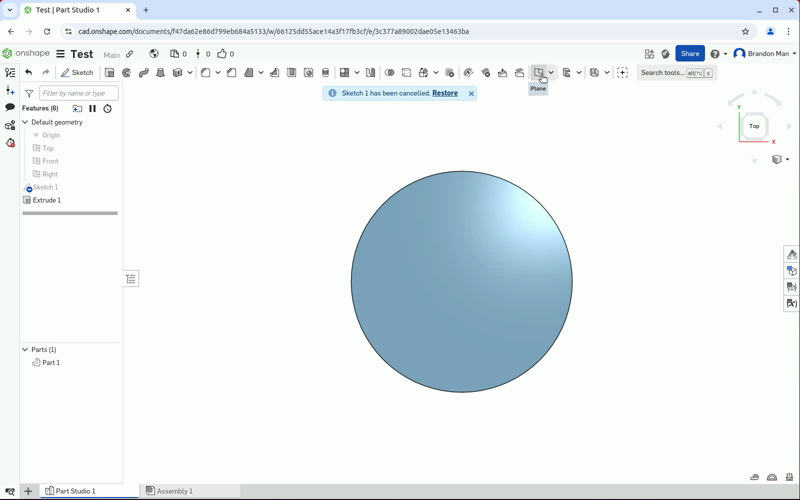
click(541, 75)
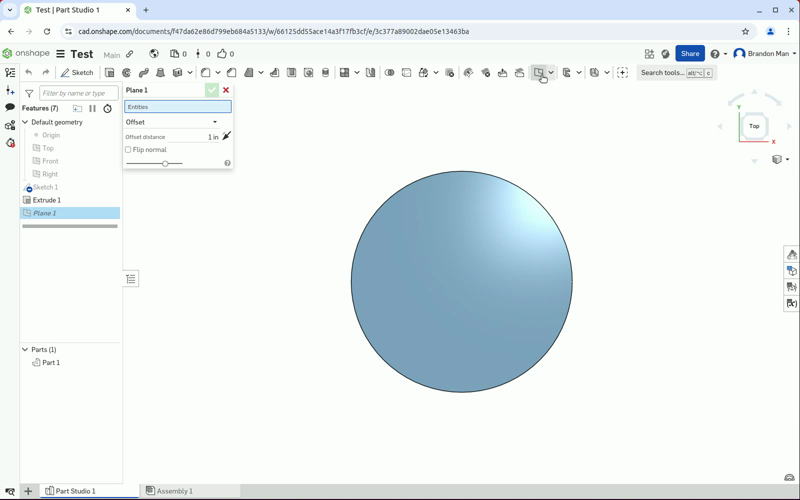
mouse_move(73, 150)
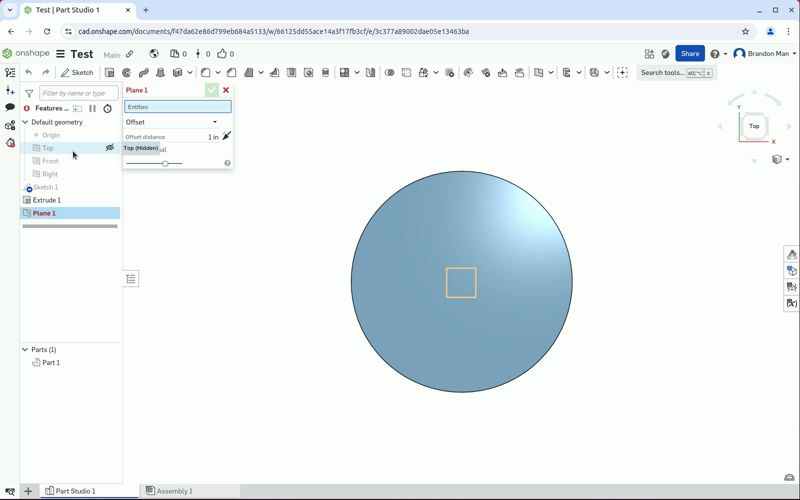
click(73, 150)
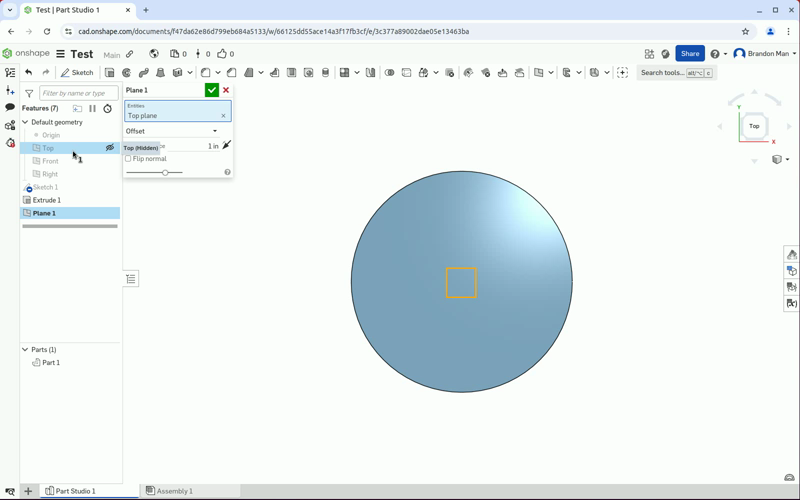
key(tab, 2)
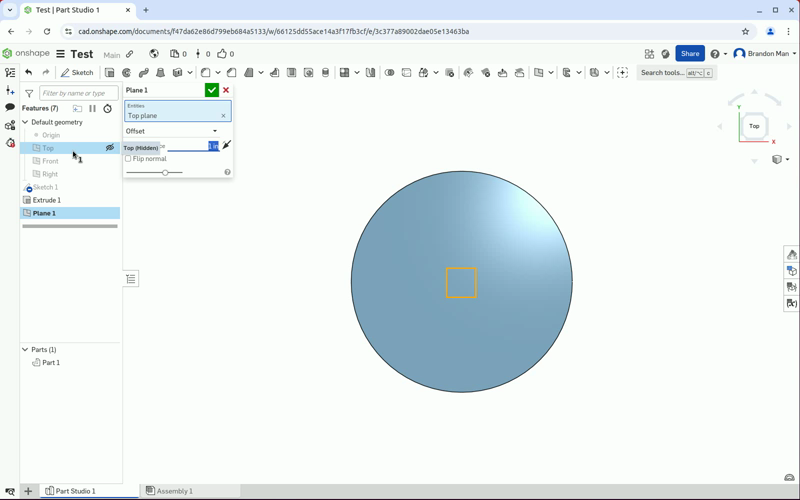
text(23.108)
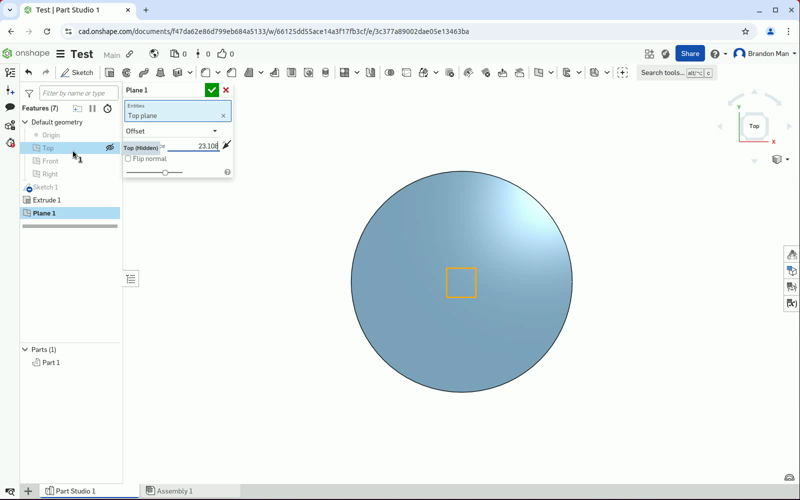
key(enter, 2)
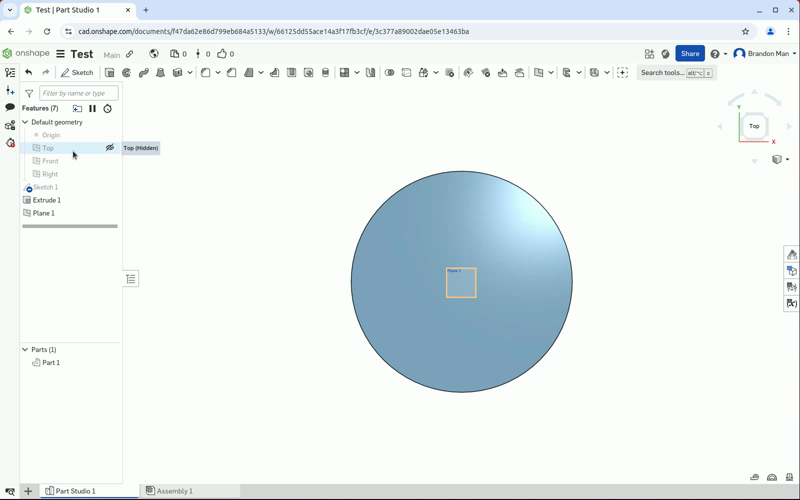
key(shift+s)
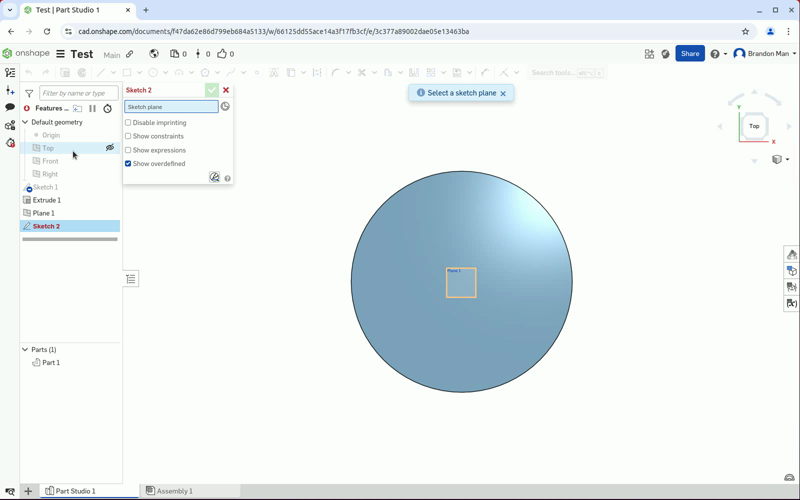
mouse_move(73, 215)
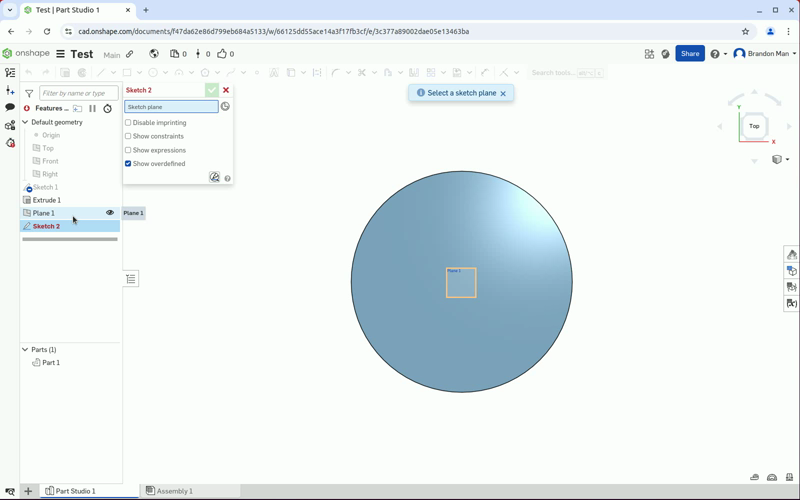
click(73, 215)
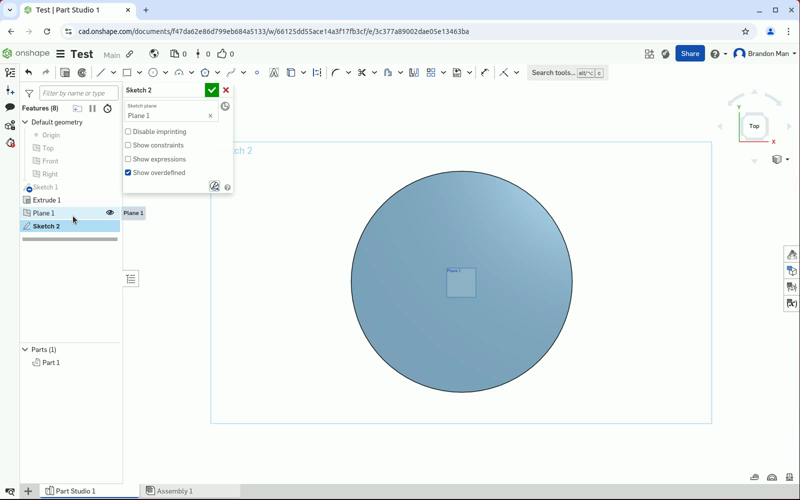
mouse_move(73, 352)
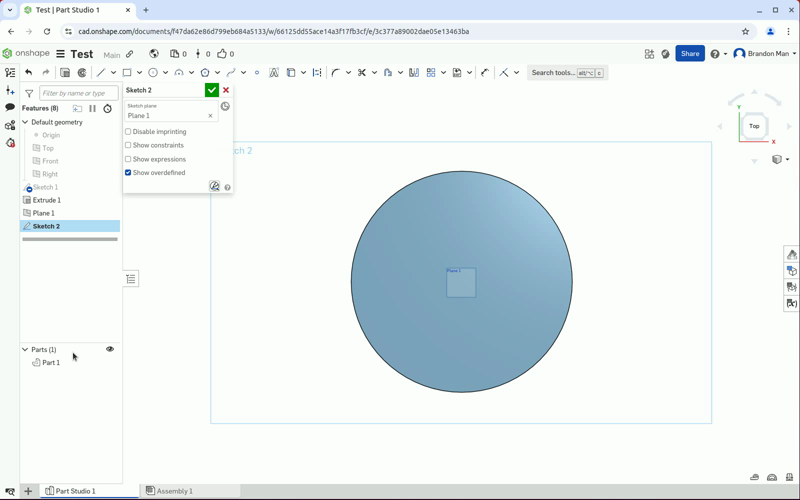
key(y)
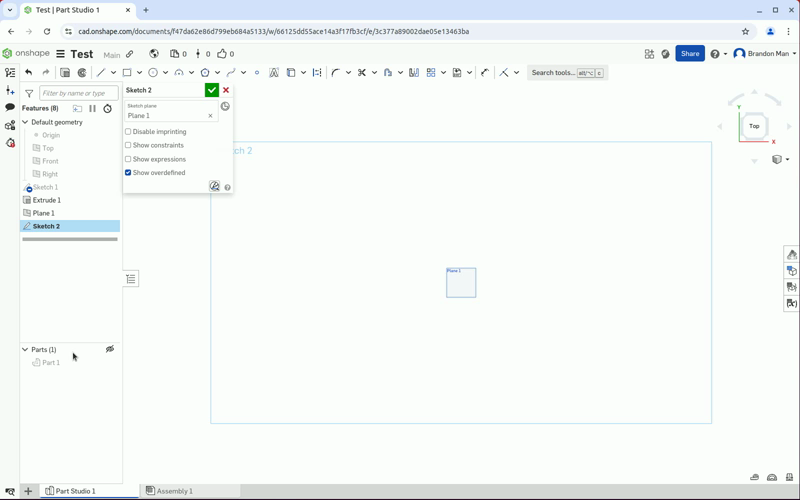
key(c)
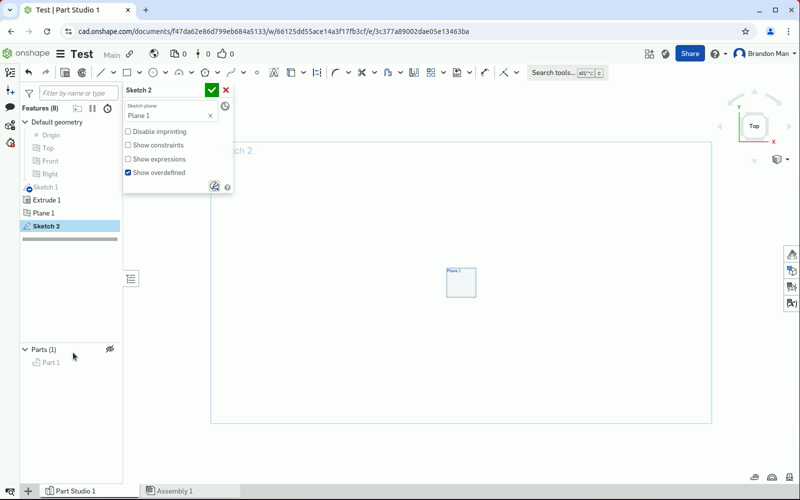
key_down(shift)
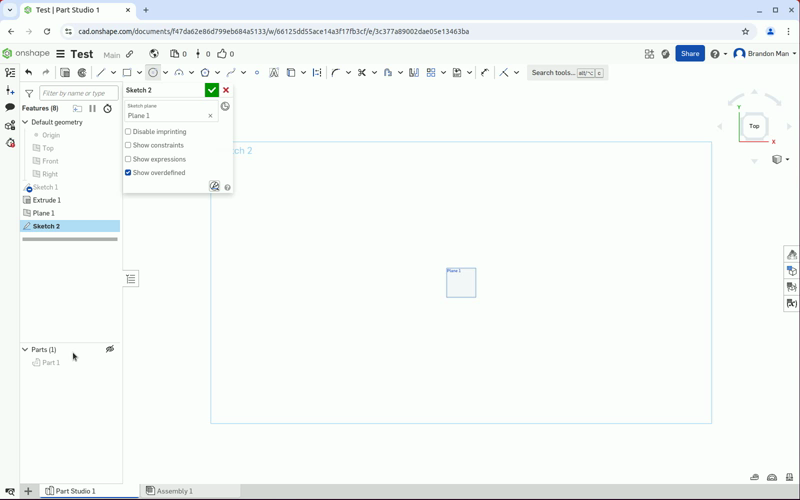
mouse_move(453, 274)
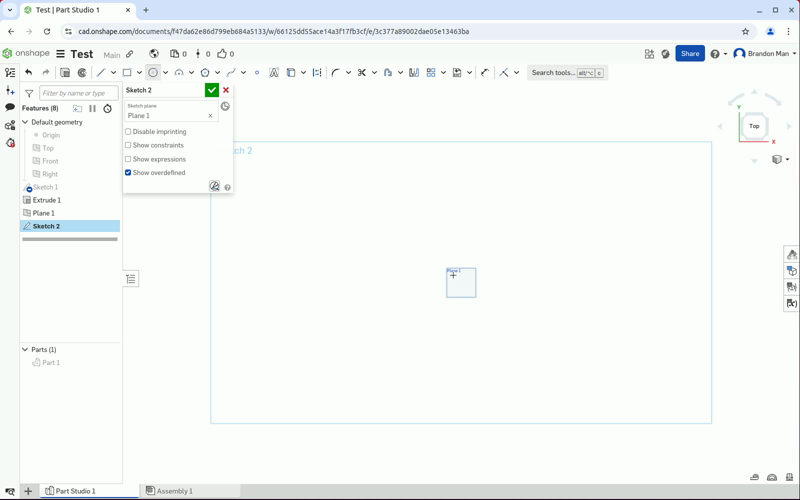
click(453, 274)
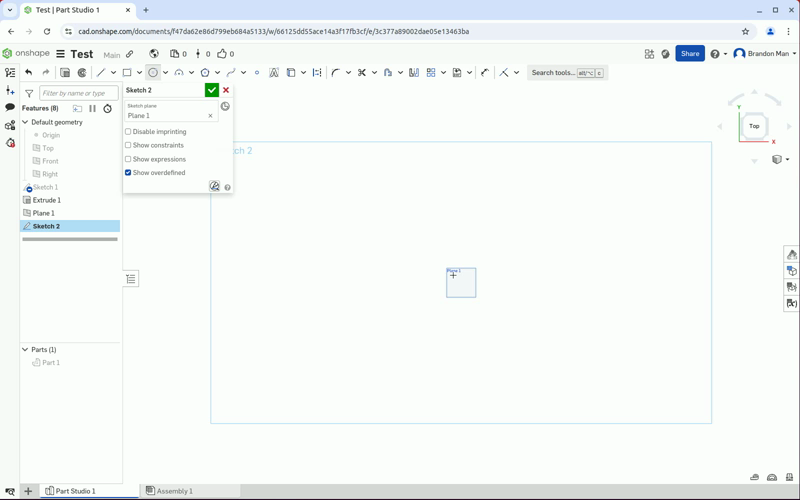
key_up(shift)
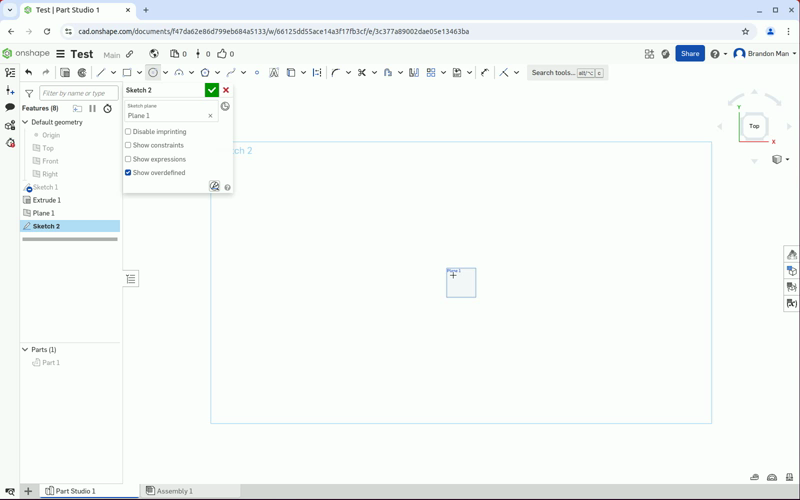
mouse_move(525, 274)
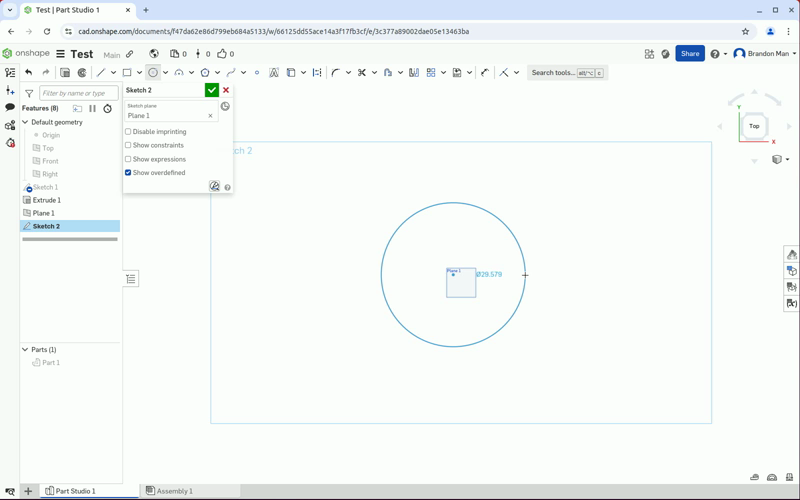
click(525, 274)
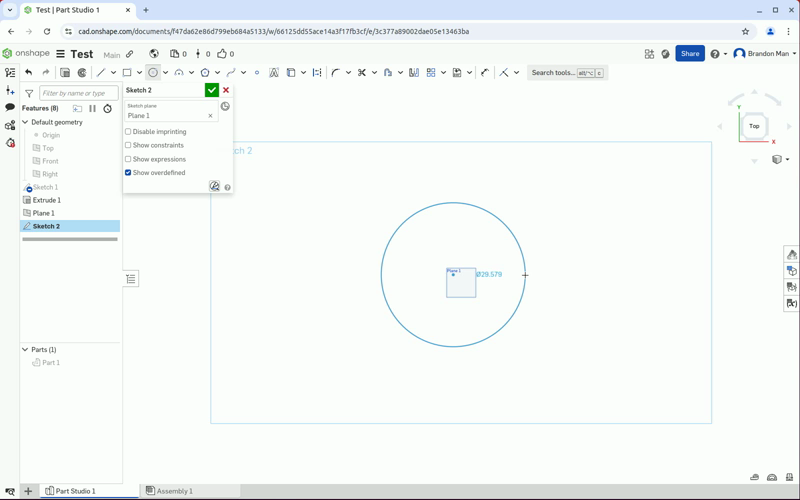
key(esc)
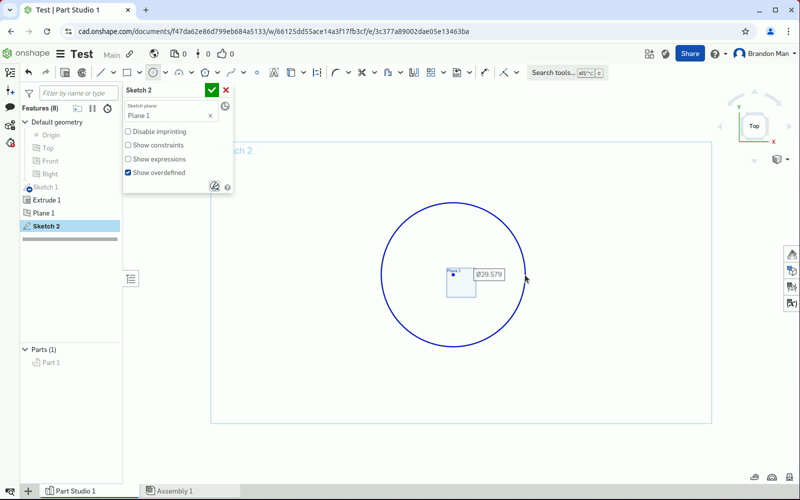
mouse_move(500, 251)
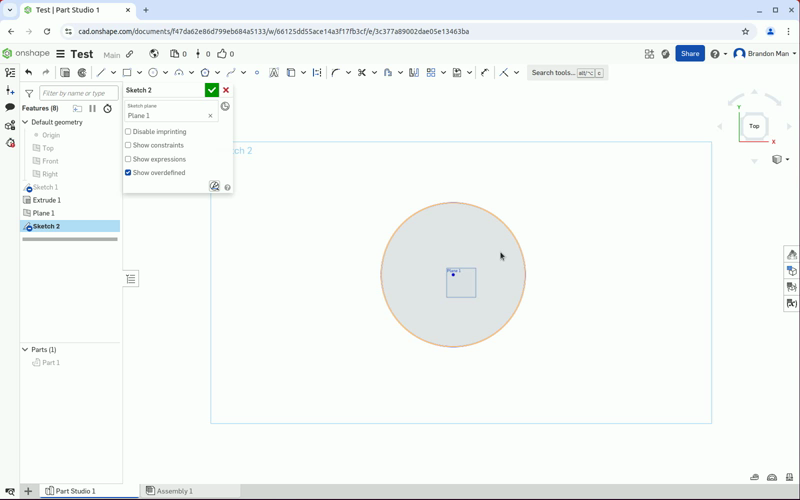
click(500, 251)
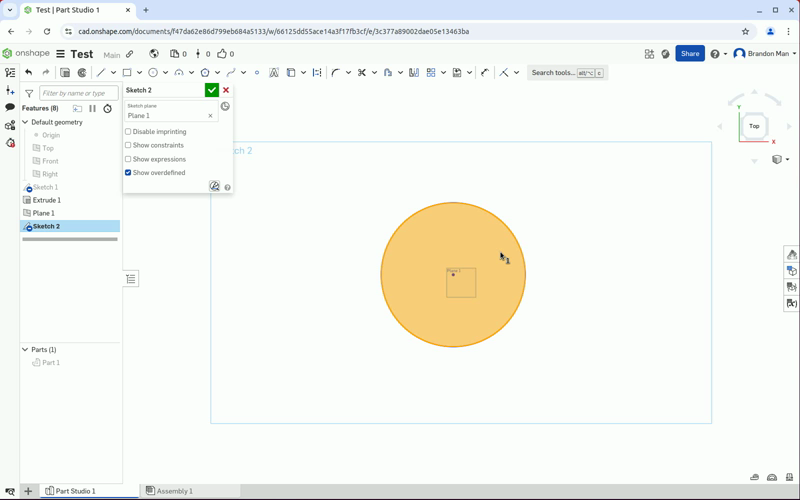
mouse_move(73, 352)
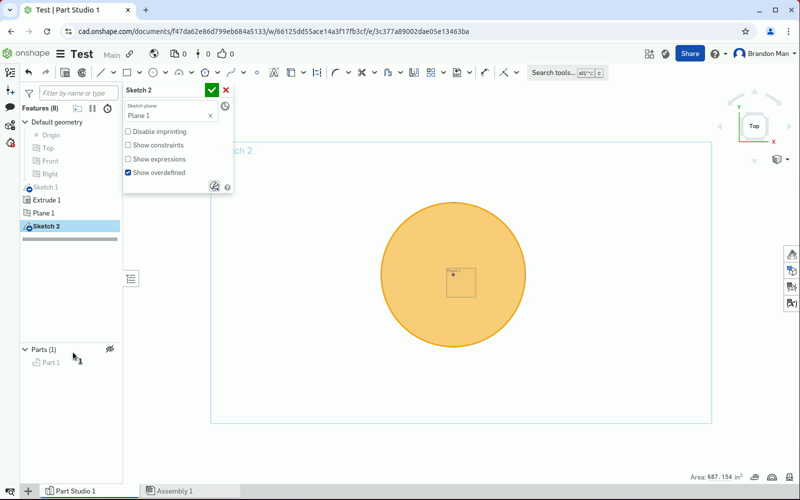
key(shift+y)
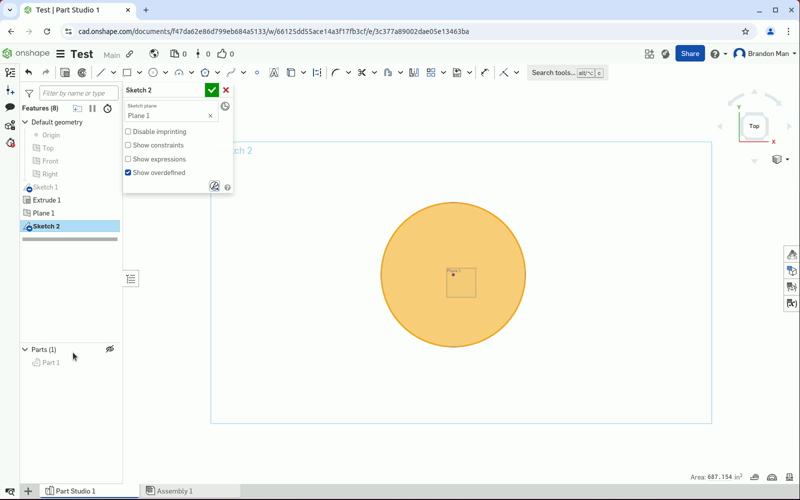
key(shift+e)
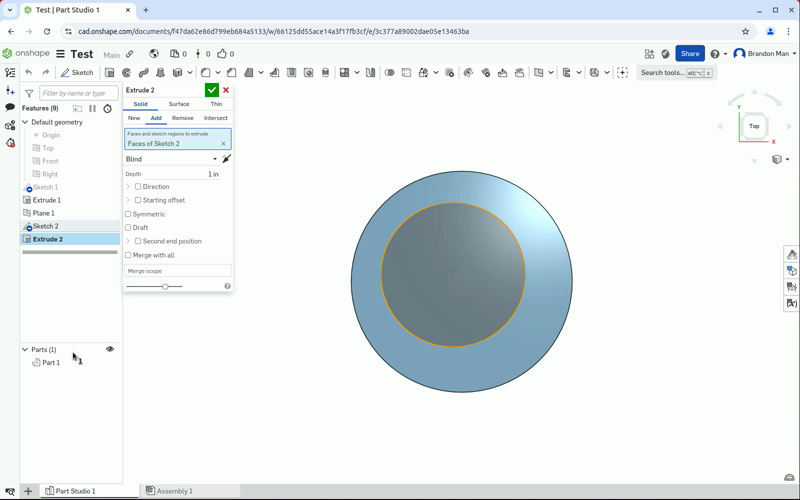
mouse_move(143, 106)
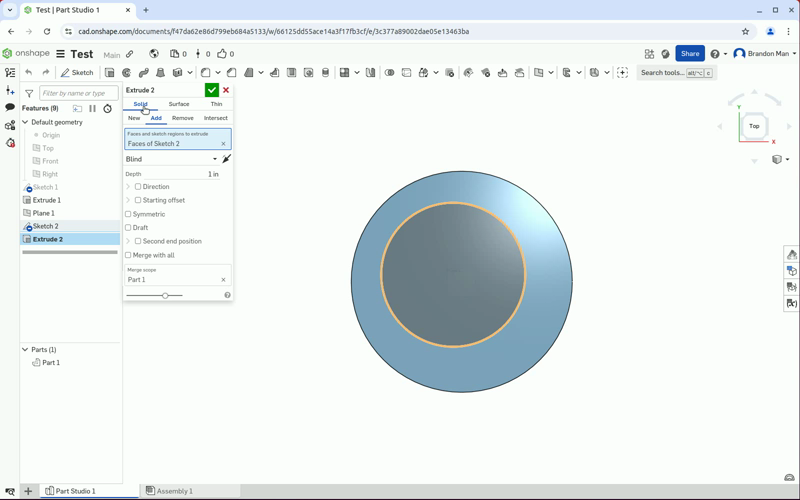
click(143, 106)
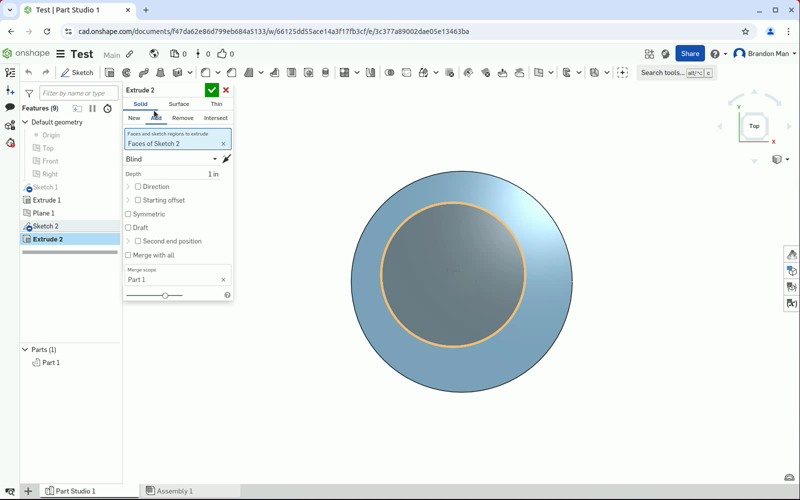
mouse_move(186, 120)
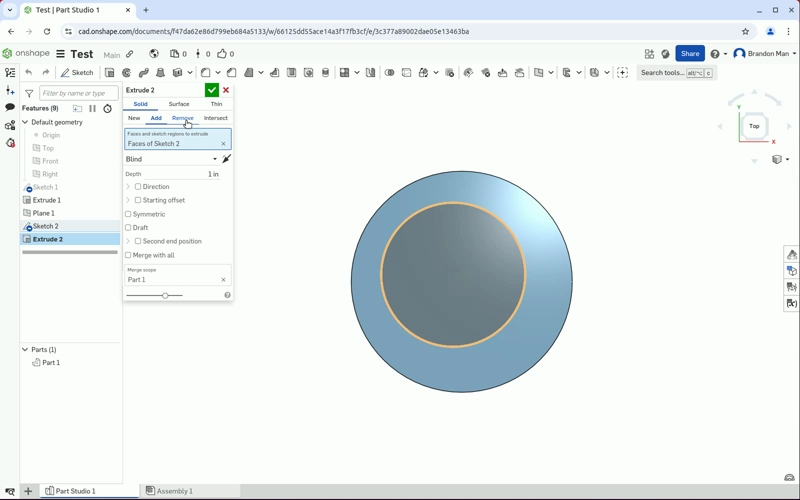
click(186, 120)
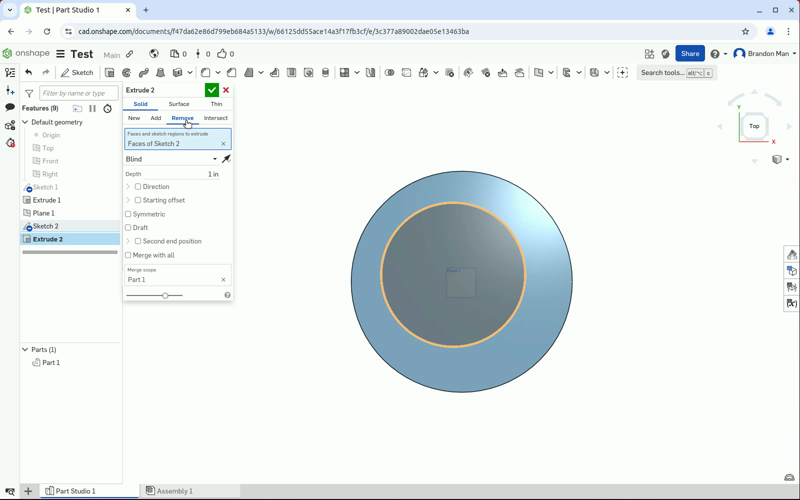
key(tab, 4)
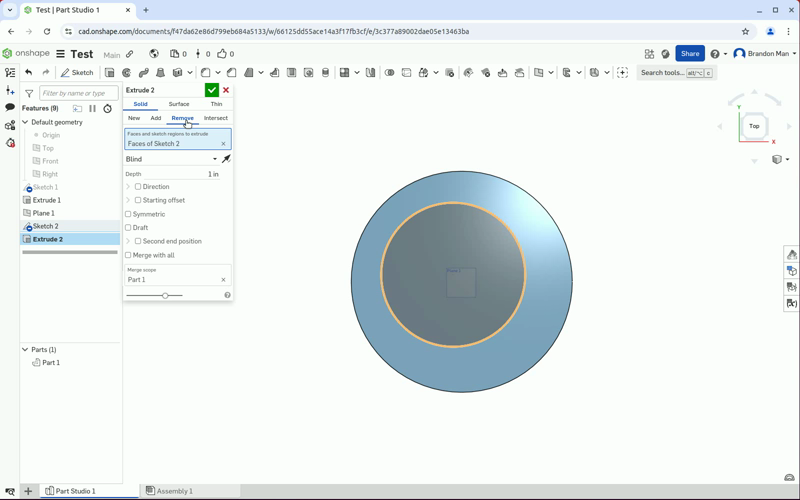
text(15.405)
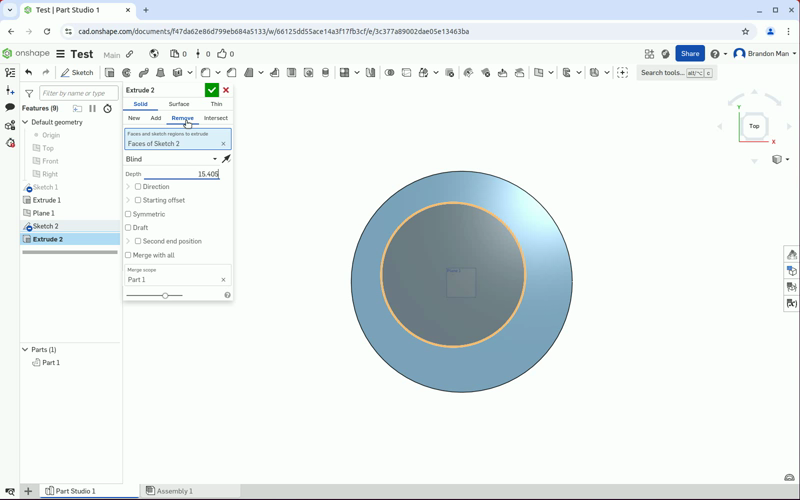
key(tab, 6)
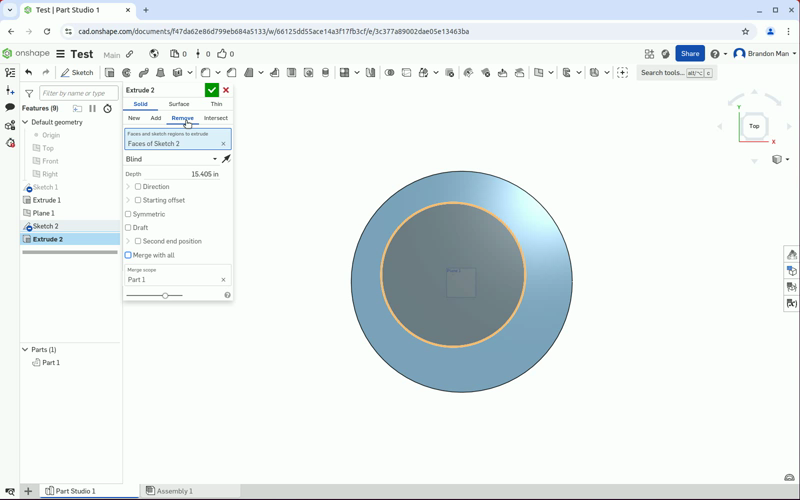
key(space)
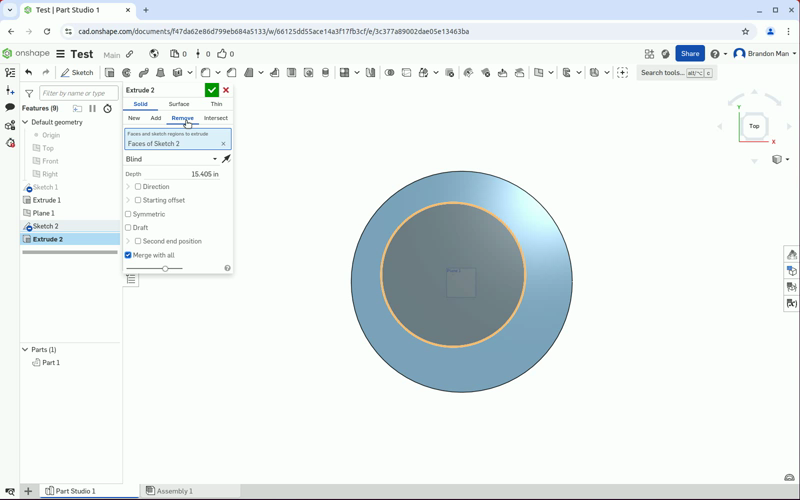
key(enter)
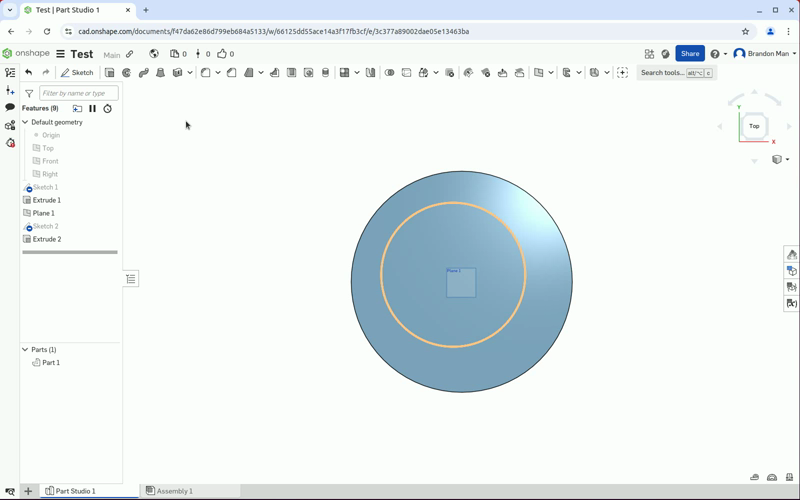
key(shift+h)
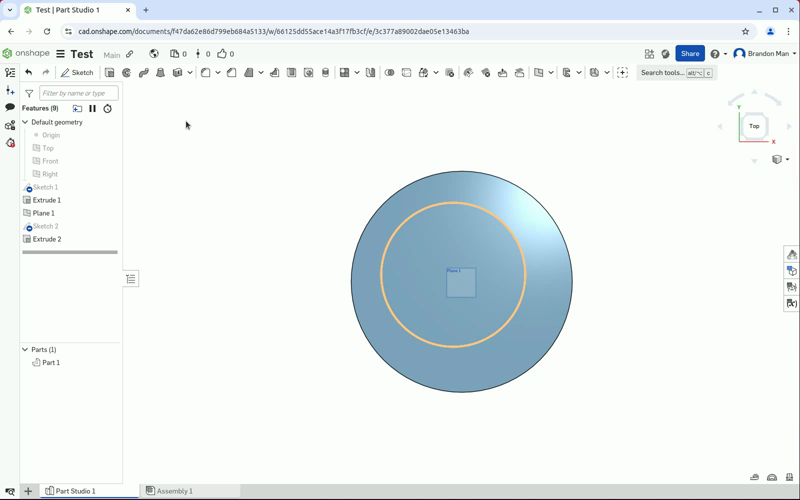
key(shift+h)
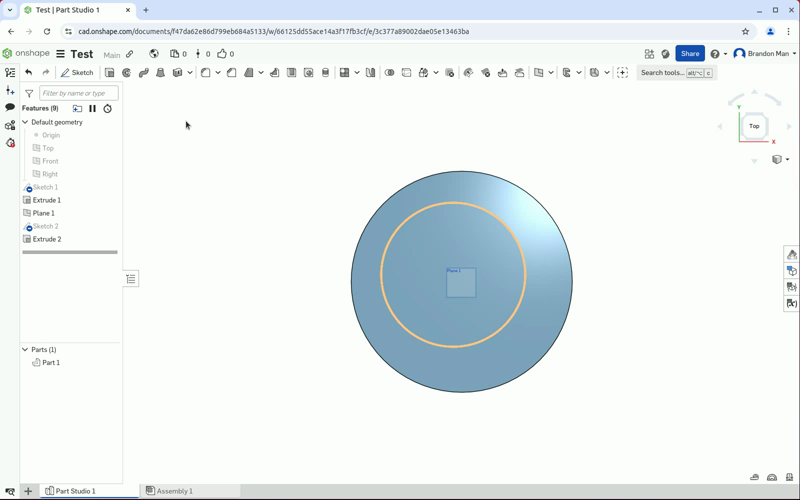
key(shift+7)
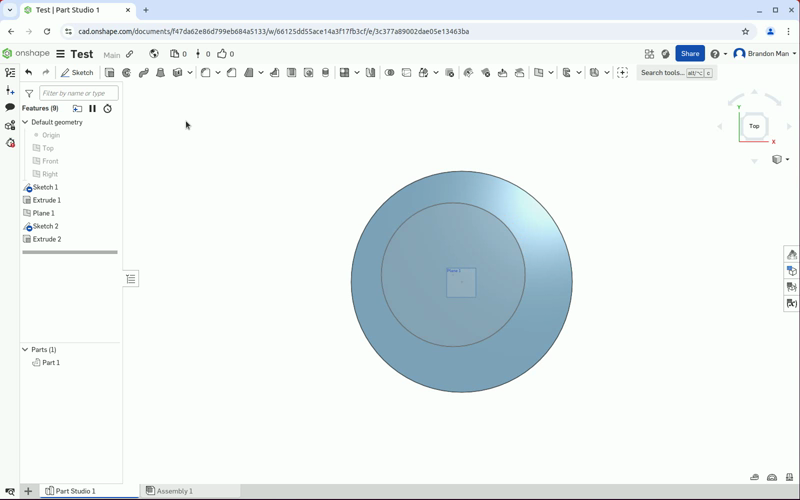
key(up, 3)
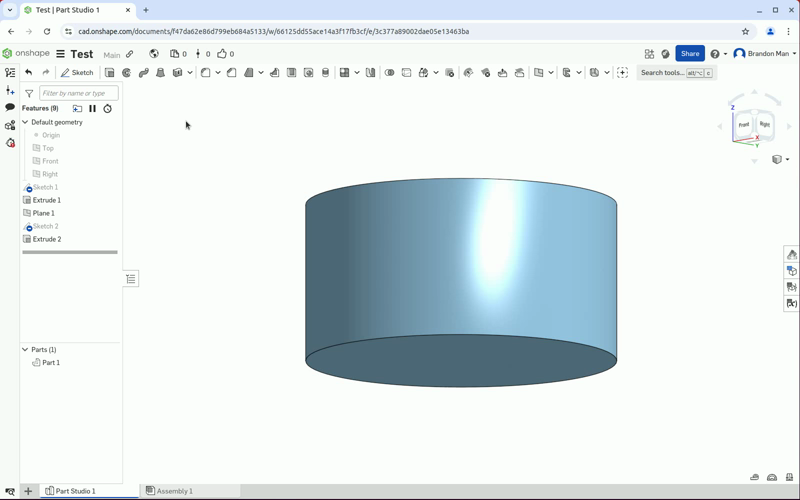
key(left, 3)
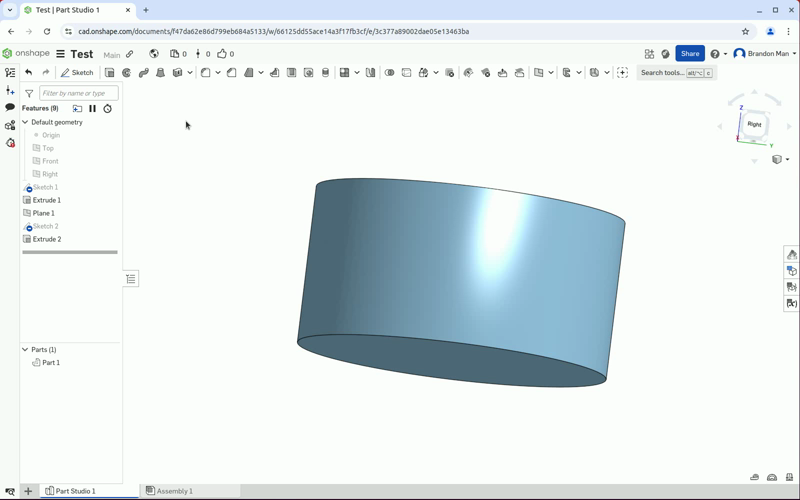
key(right, 3)
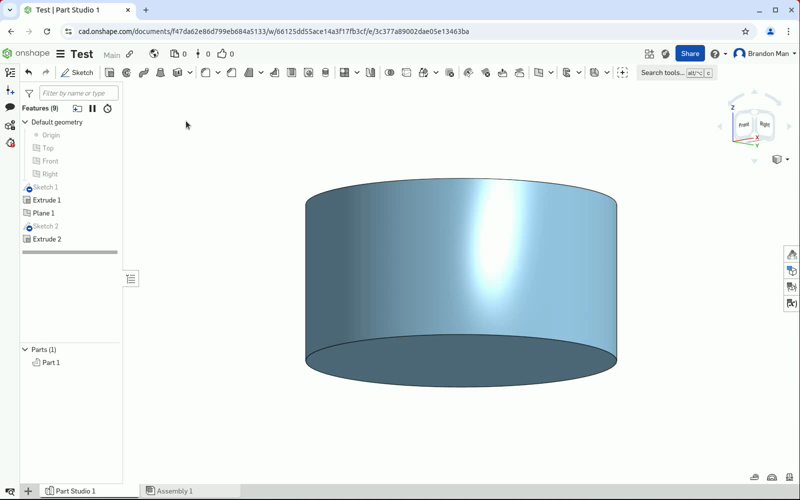
key(down, 3)
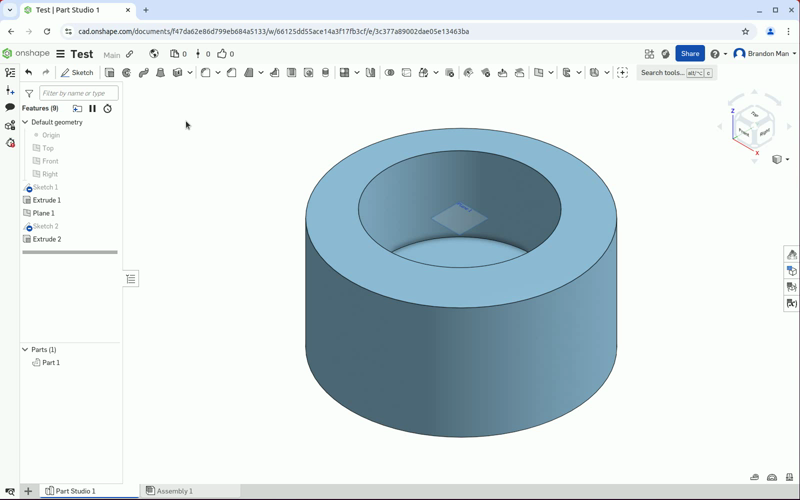
mouse_move(73, 189)
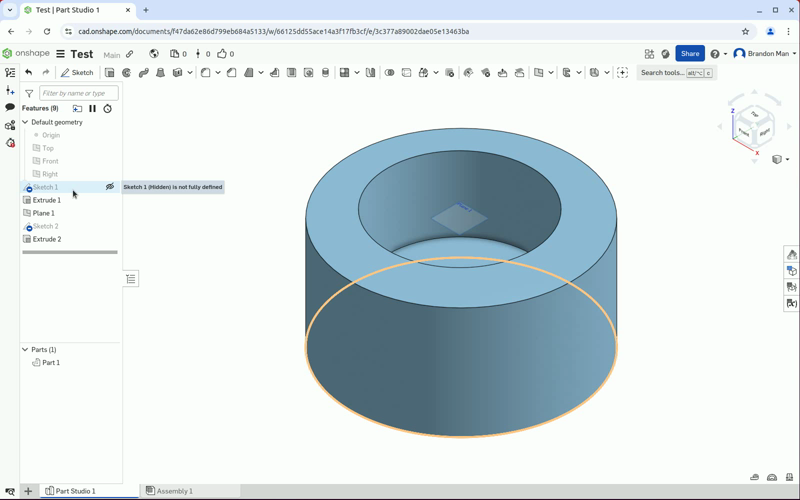
click(73, 189)